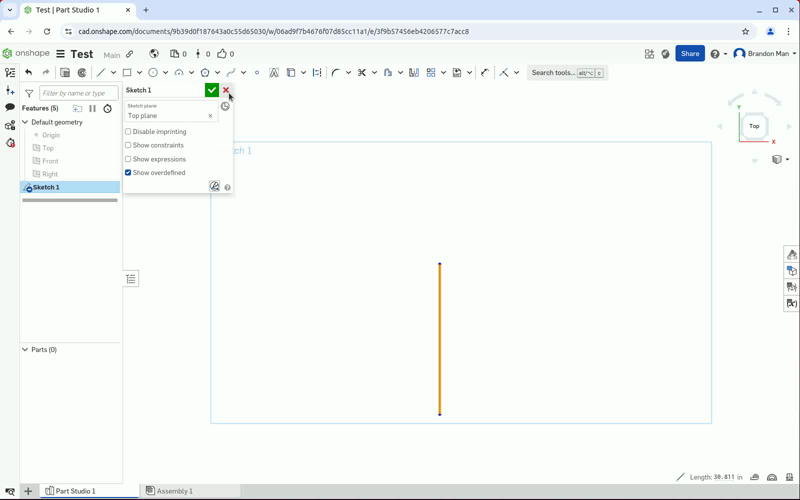
key(shift+h)
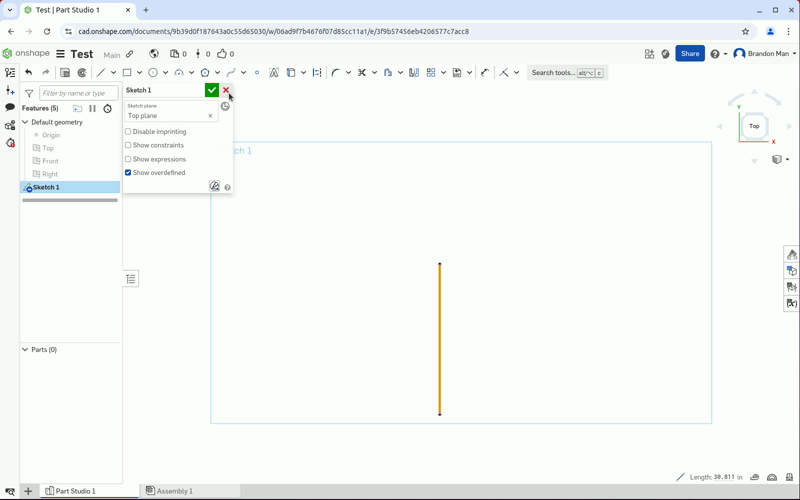
key(shift+s)
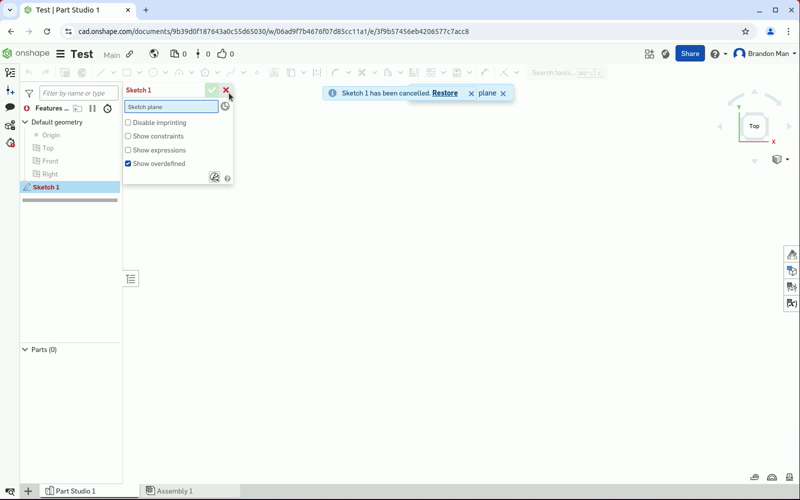
mouse_move(73, 150)
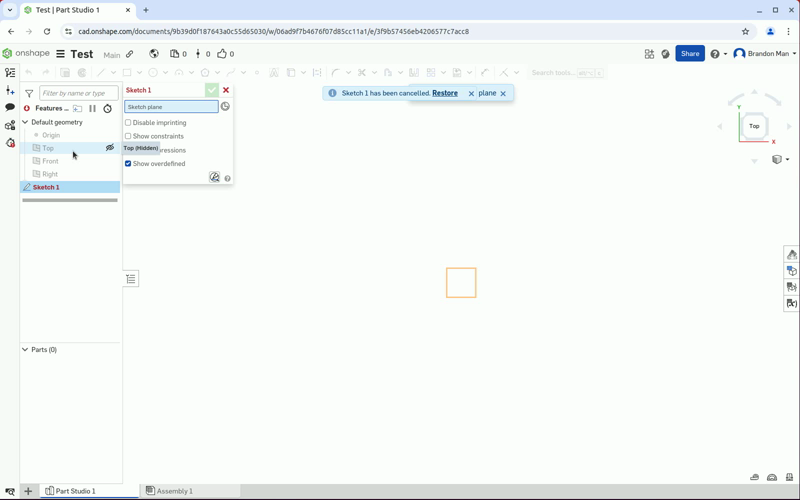
click(73, 150)
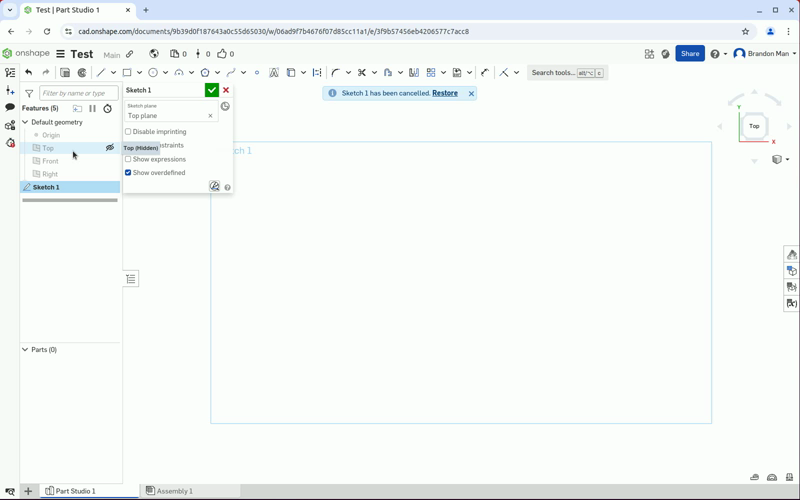
mouse_move(73, 352)
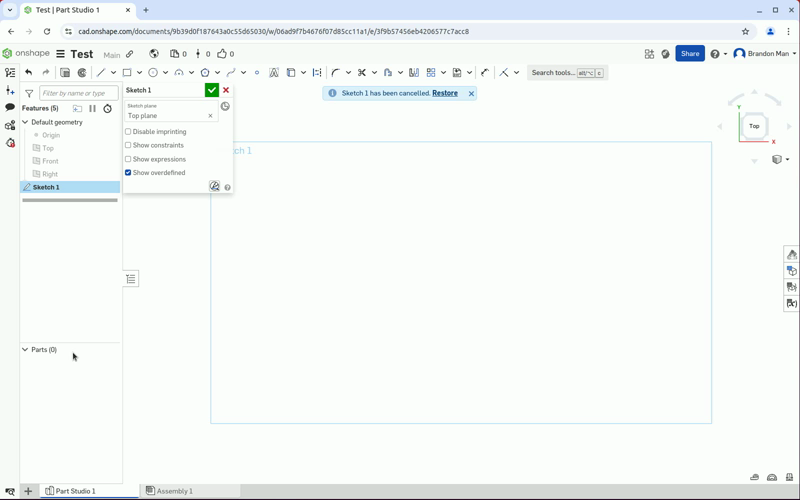
key(y)
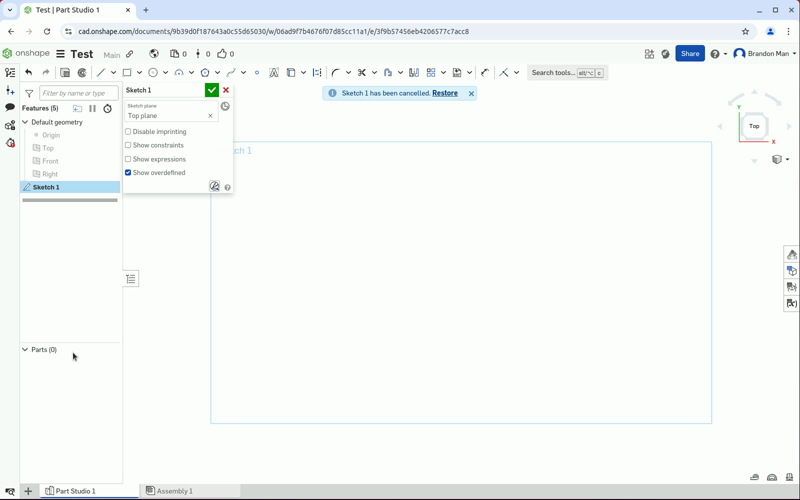
key(c)
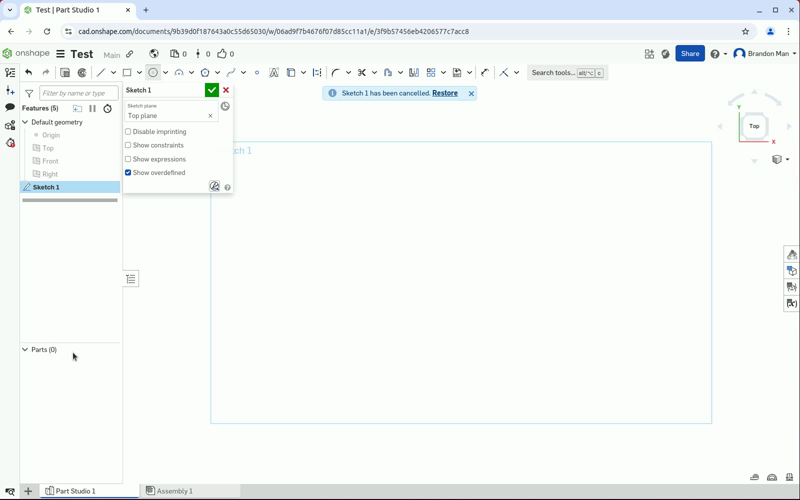
key_down(shift)
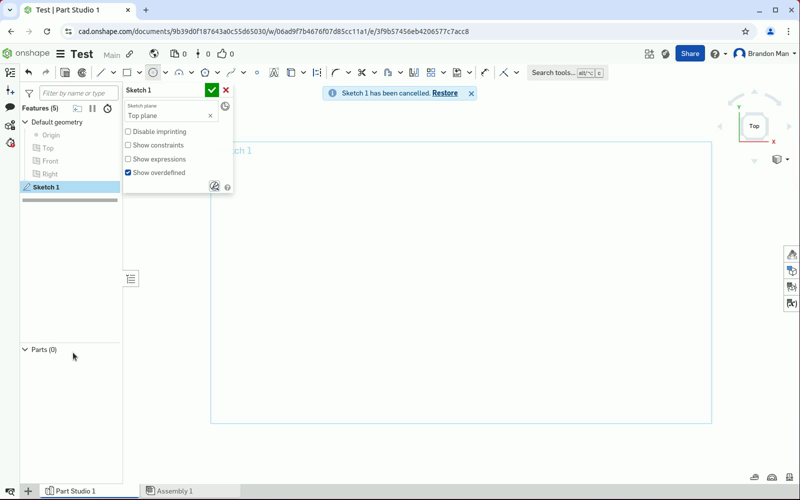
mouse_move(461, 282)
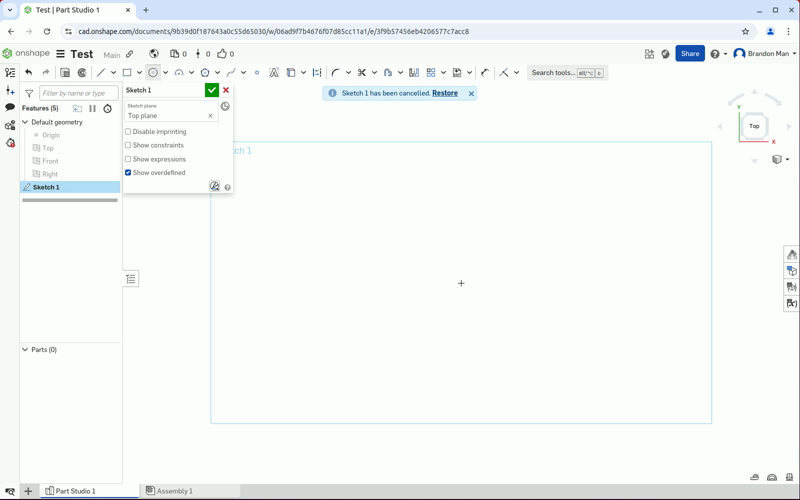
click(461, 282)
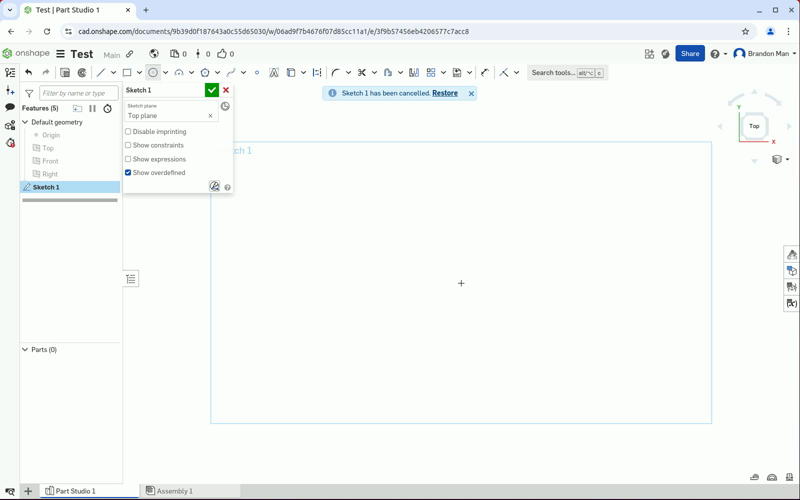
key_up(shift)
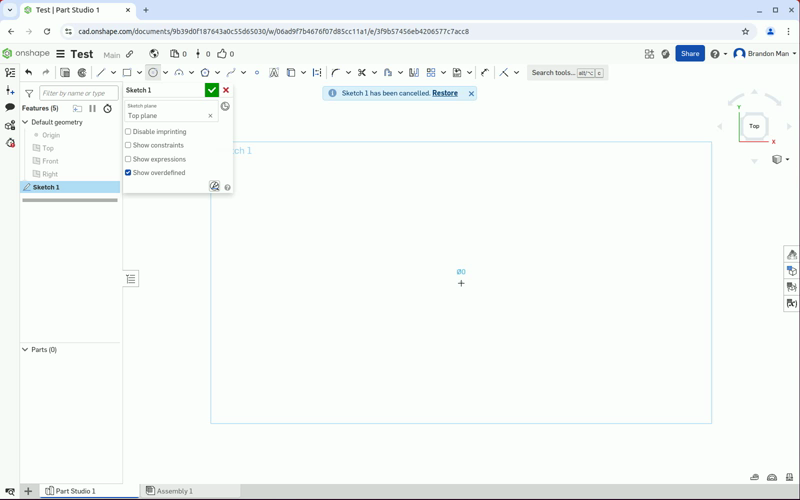
mouse_move(574, 282)
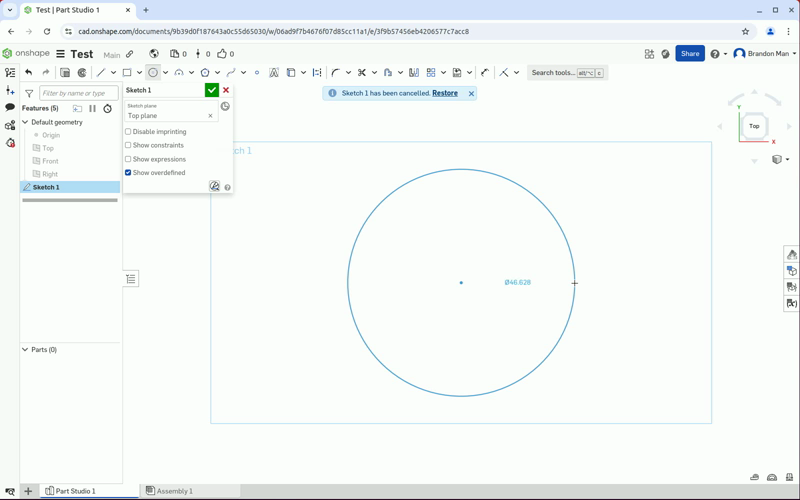
click(574, 282)
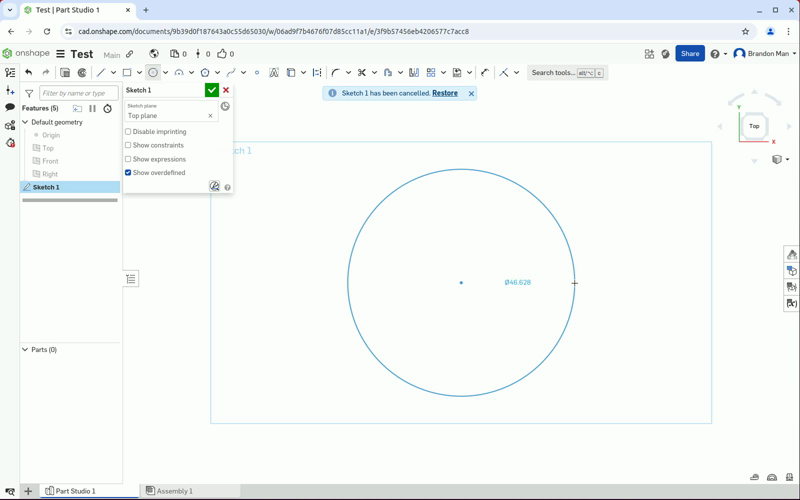
key(esc)
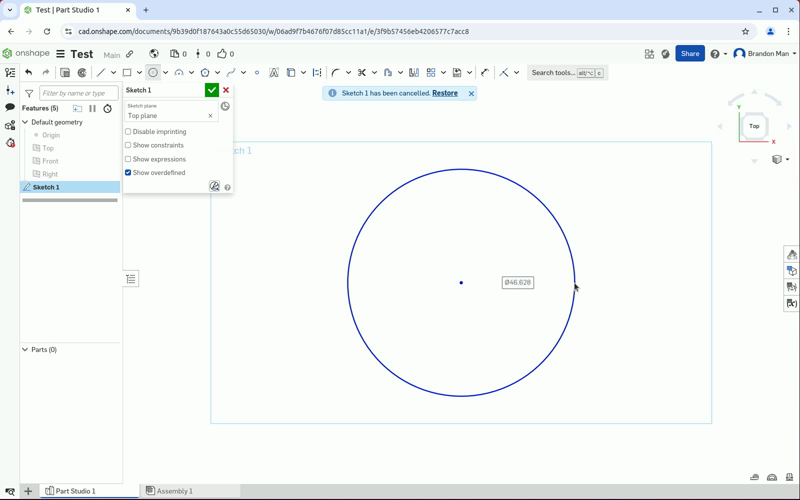
mouse_move(424, 208)
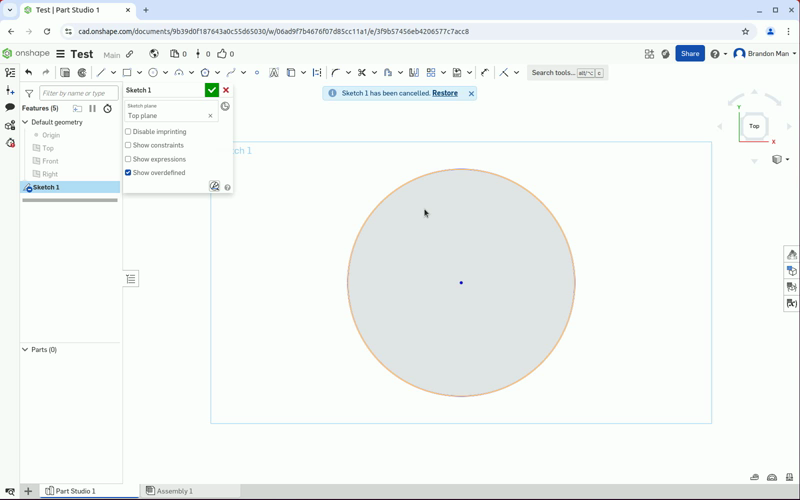
click(424, 208)
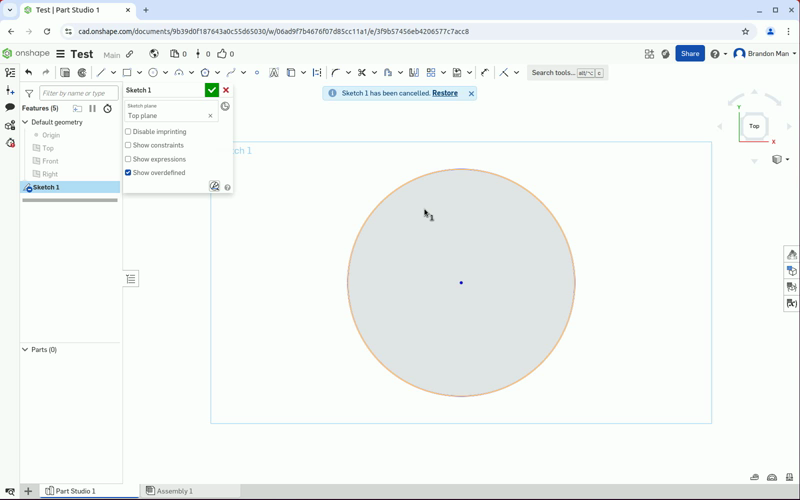
mouse_move(73, 352)
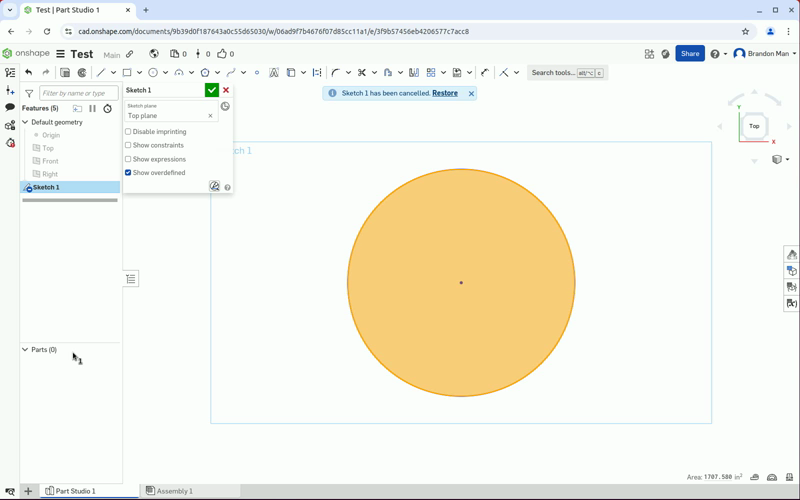
key(shift+y)
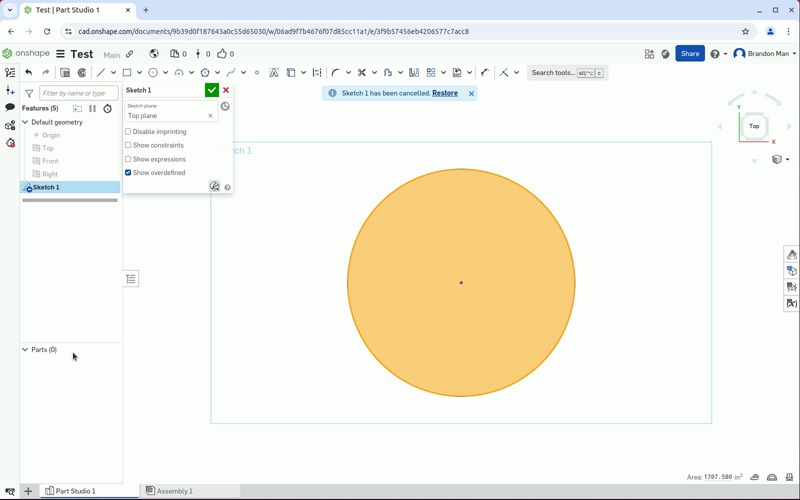
key(shift+e)
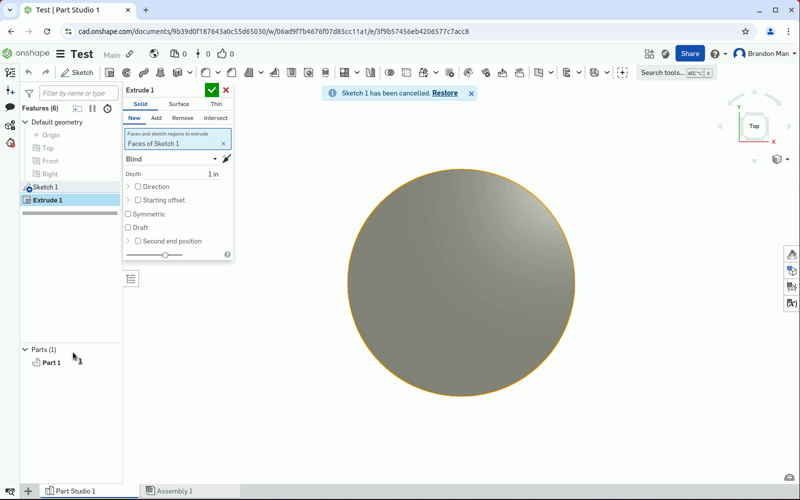
mouse_move(143, 106)
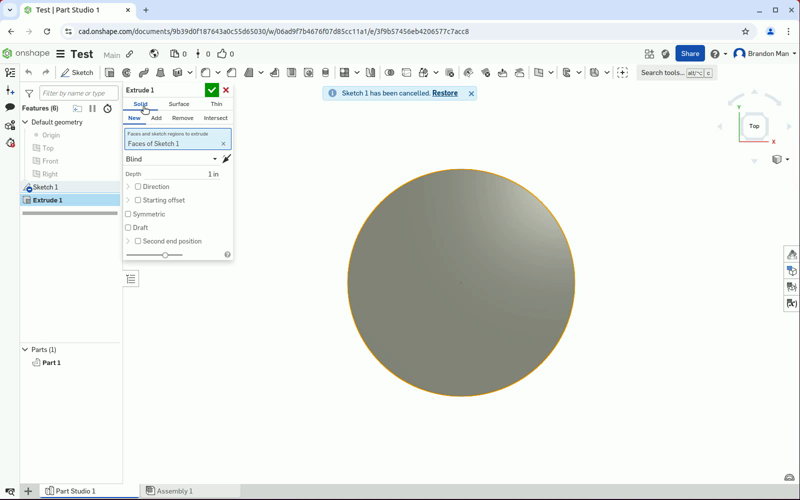
click(143, 106)
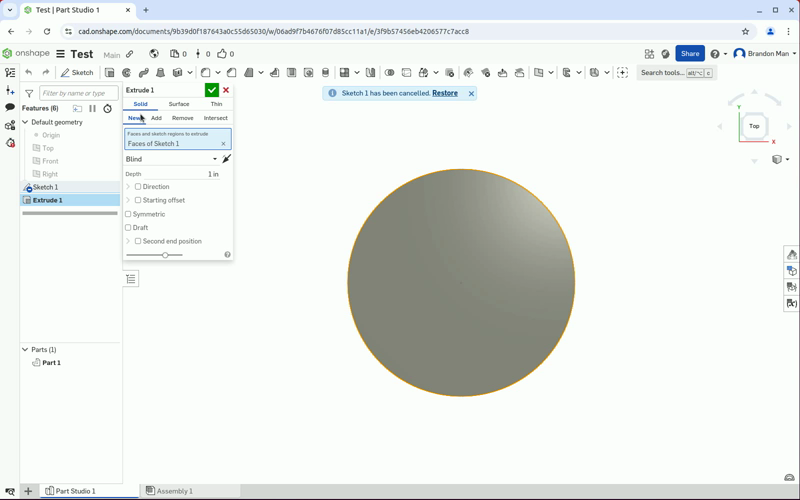
mouse_move(137, 120)
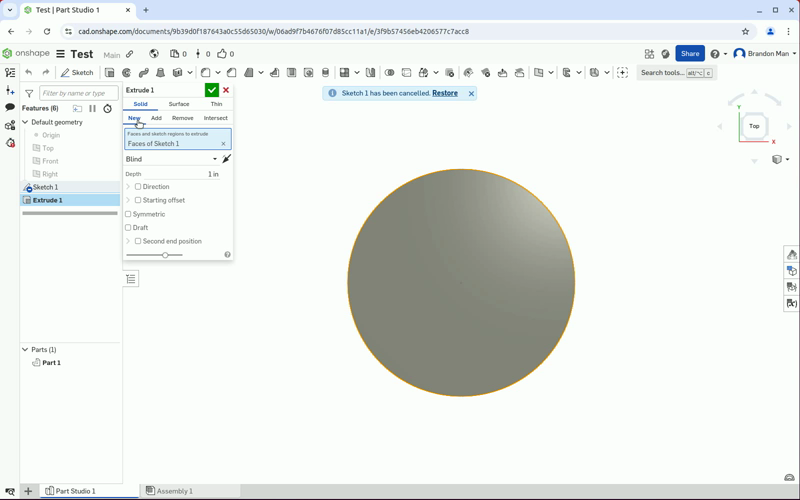
click(137, 120)
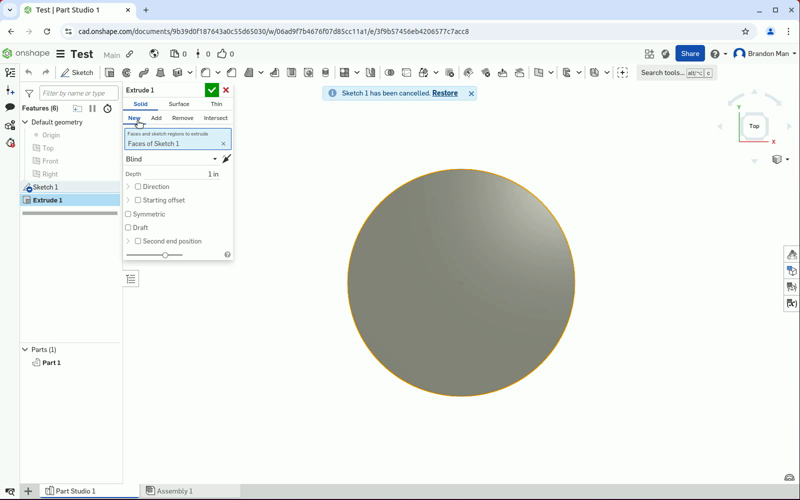
key(tab, 4)
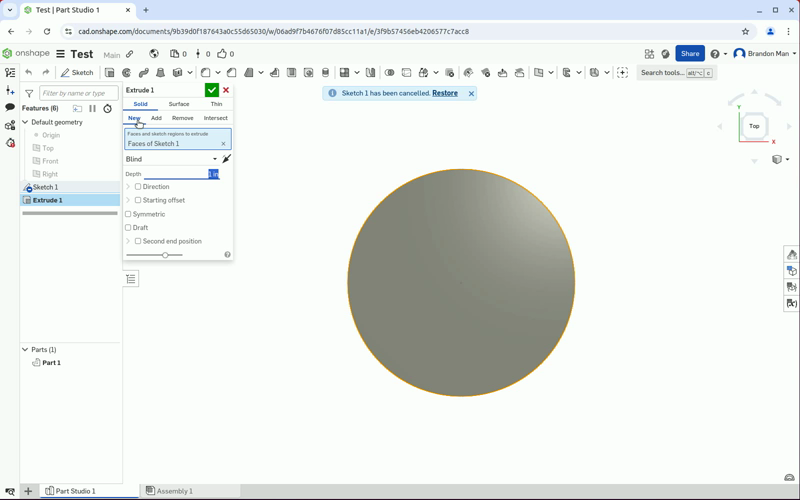
text(7.703)
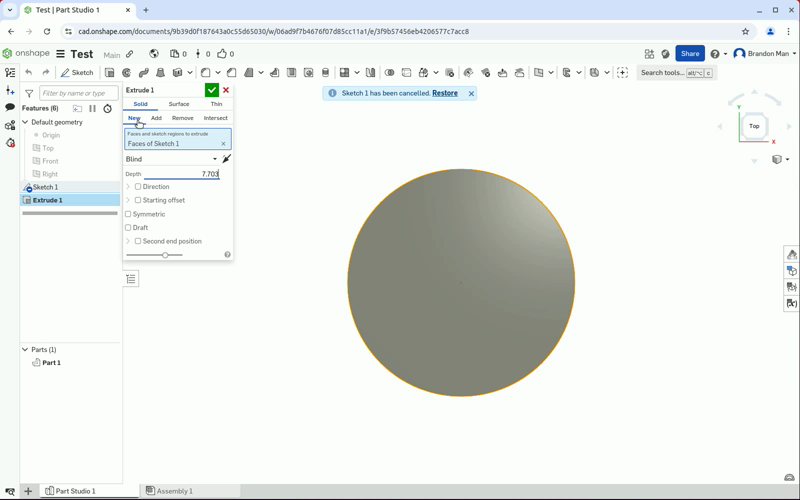
key(enter)
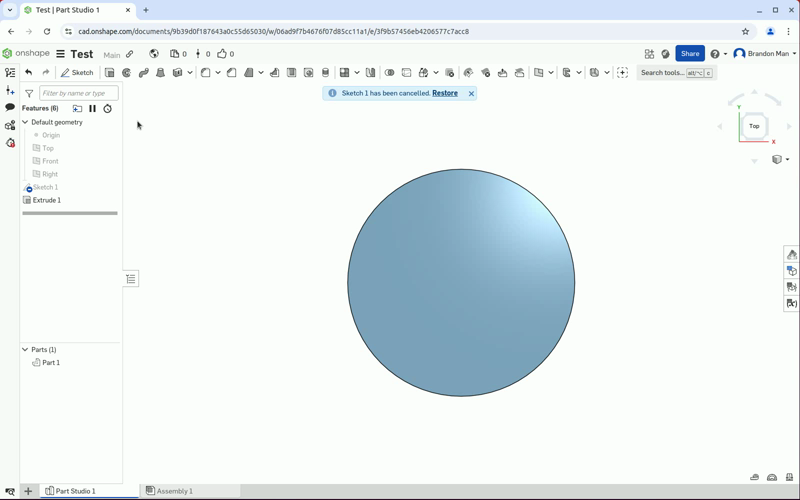
key(shift+h)
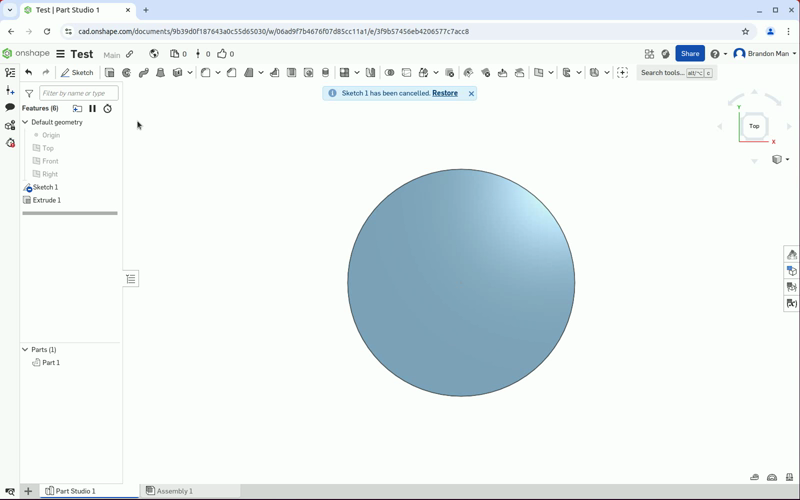
key(shift+h)
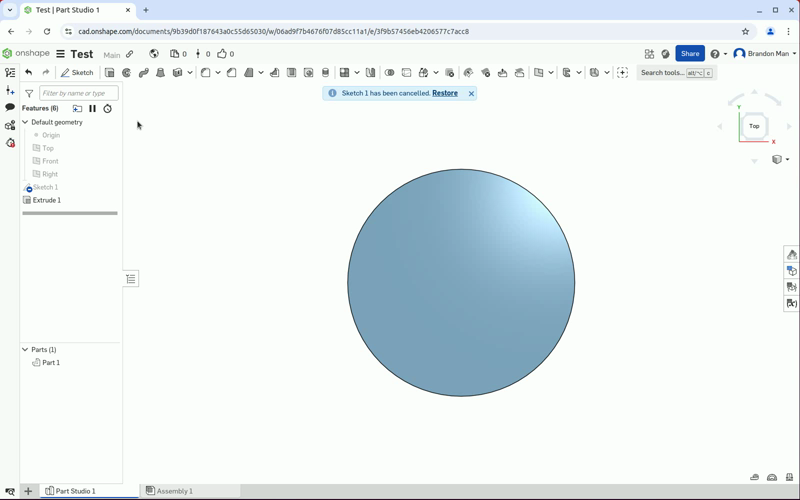
mouse_move(73, 189)
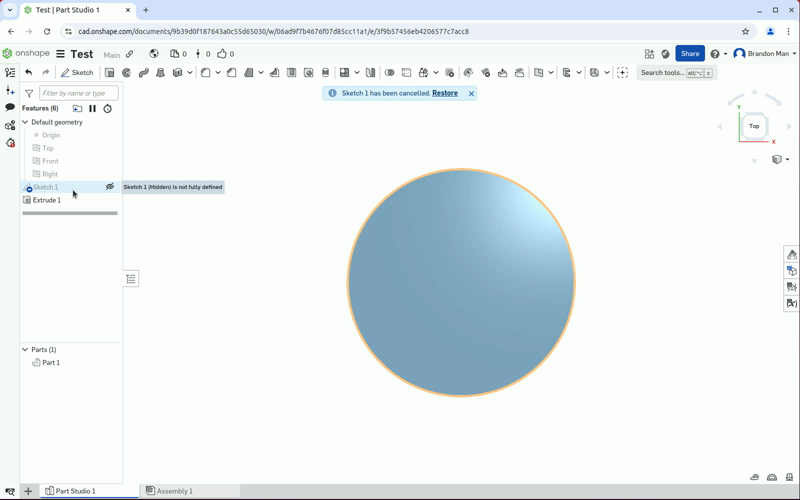
click(73, 189)
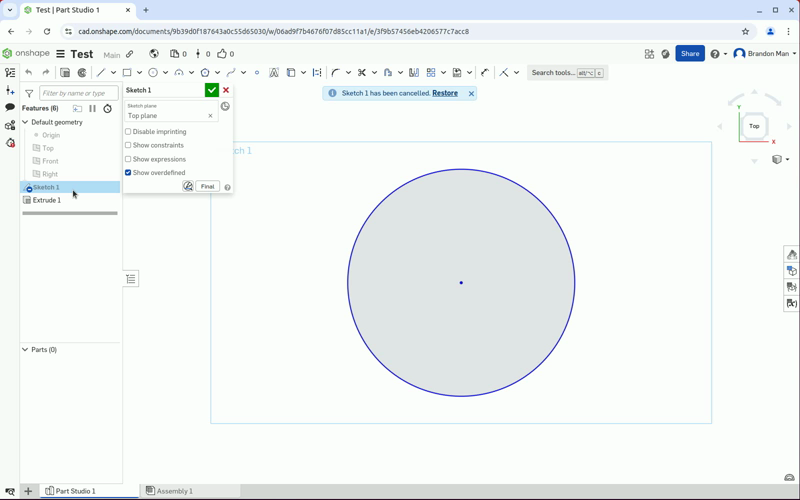
mouse_move(229, 92)
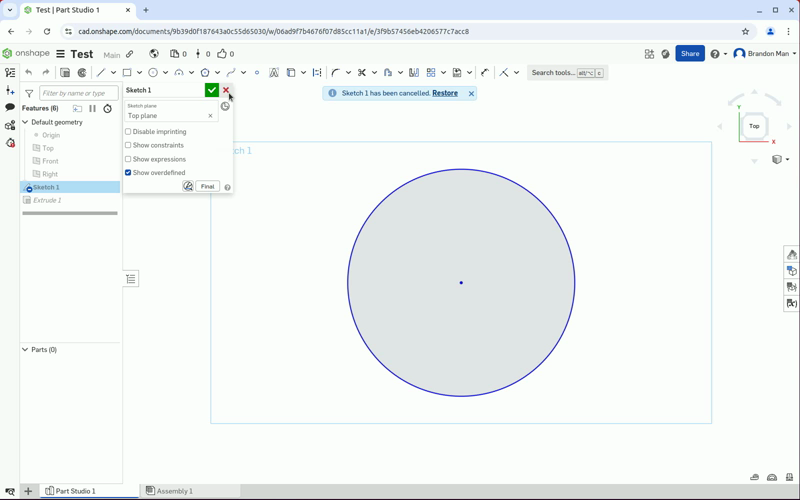
click(229, 92)
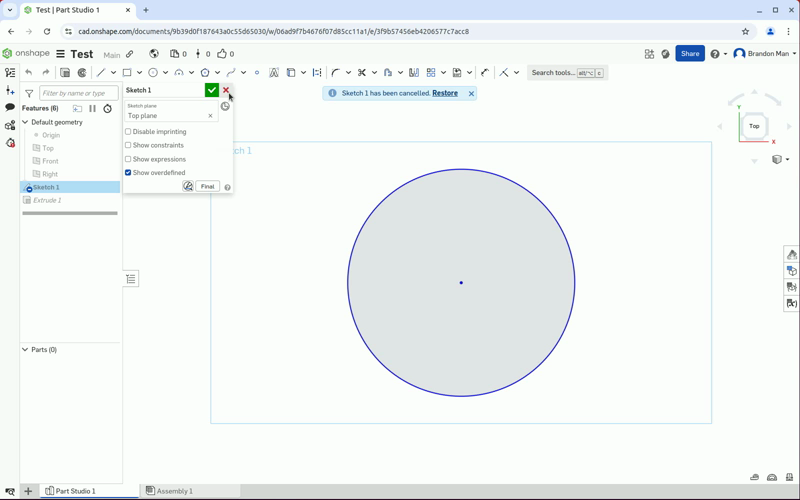
key(shift+s)
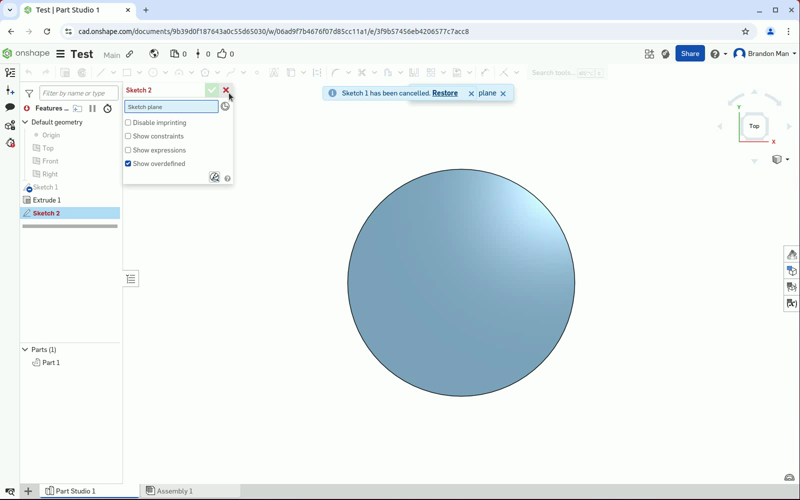
mouse_move(73, 150)
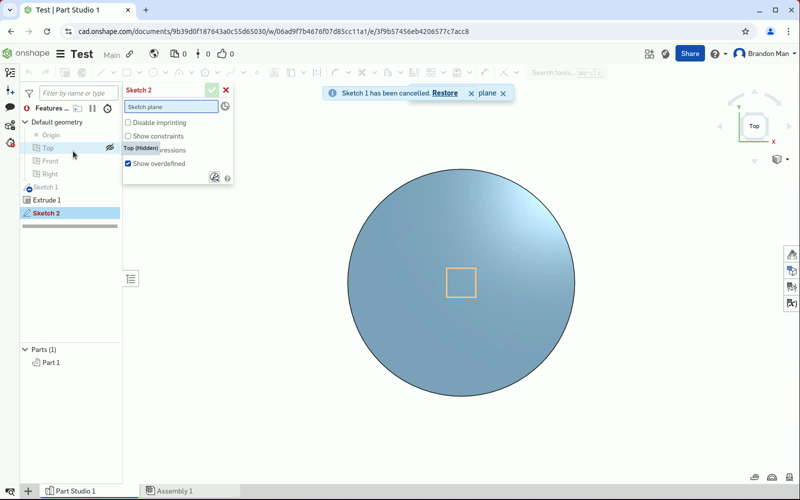
click(73, 150)
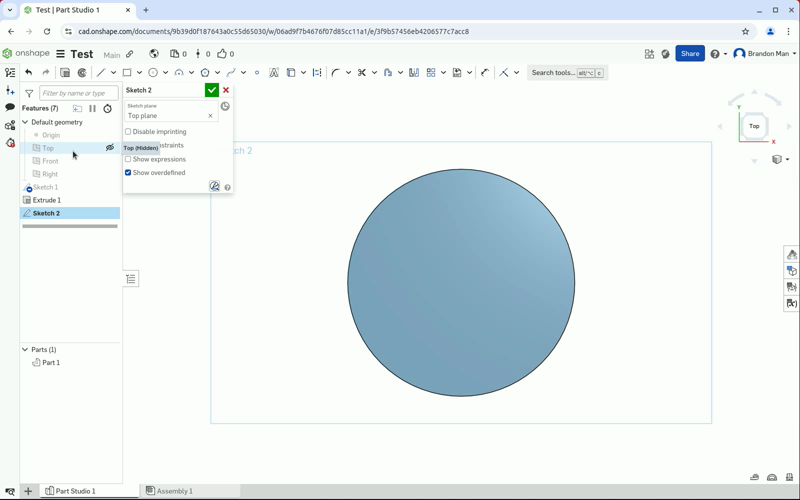
mouse_move(73, 352)
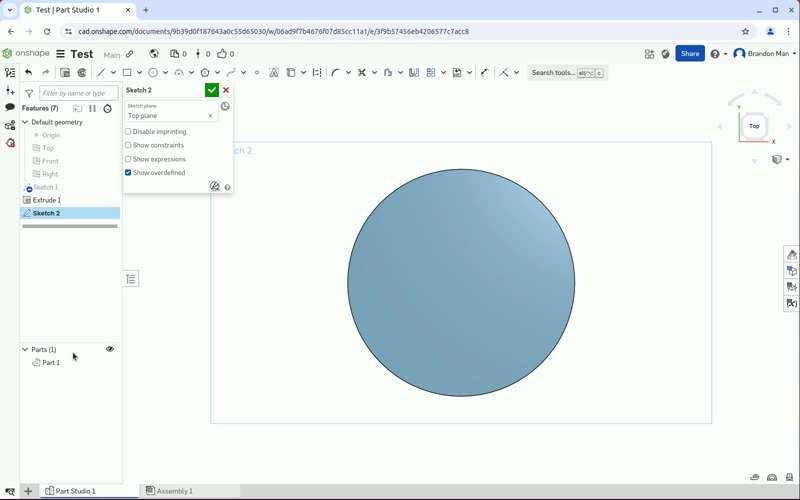
key(y)
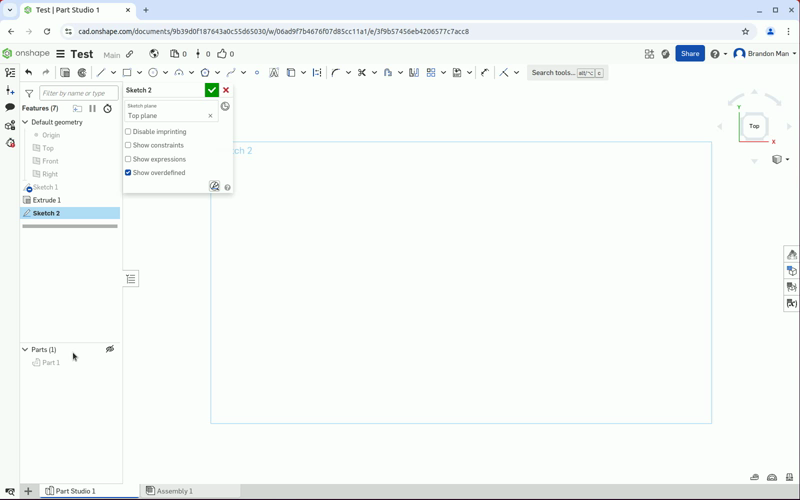
key(c)
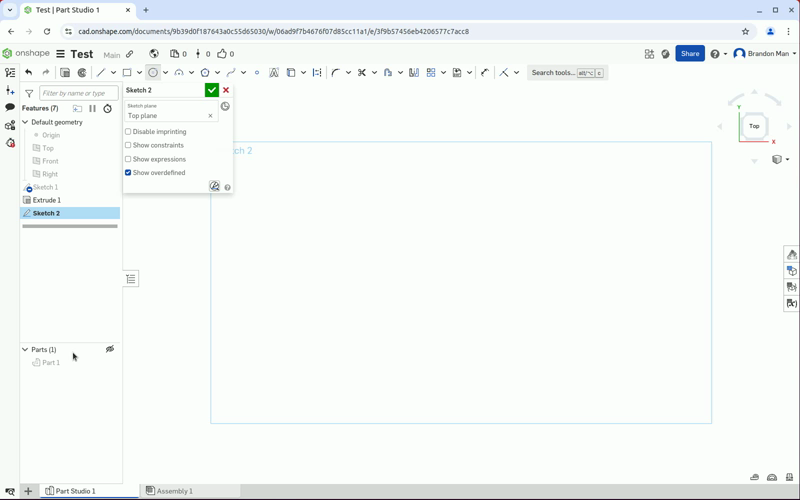
key_down(shift)
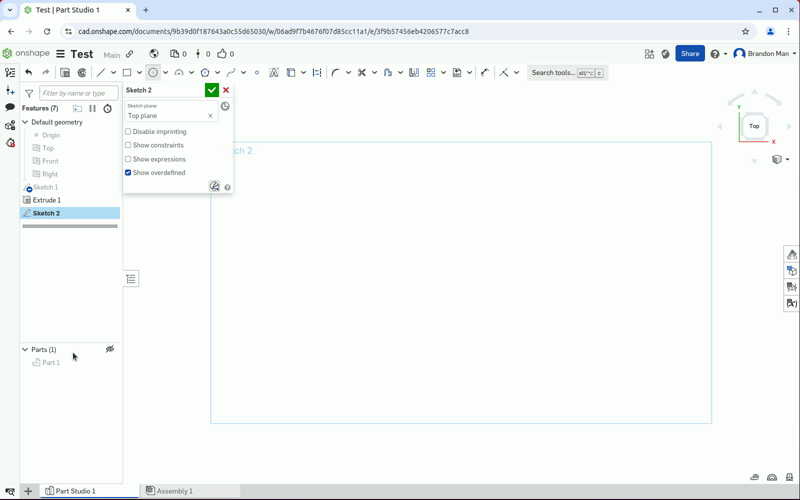
mouse_move(461, 282)
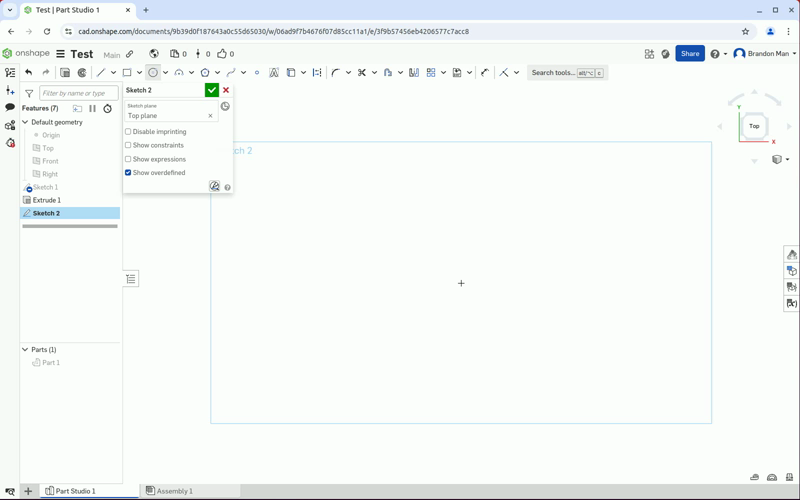
click(461, 282)
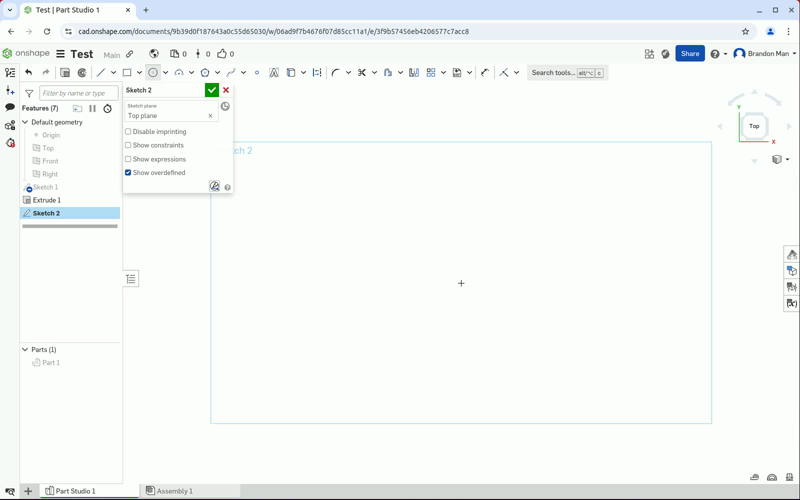
key_up(shift)
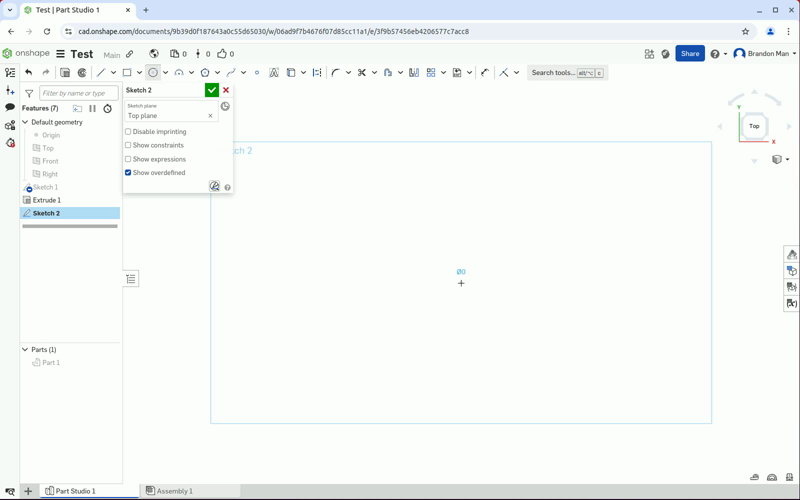
mouse_move(518, 282)
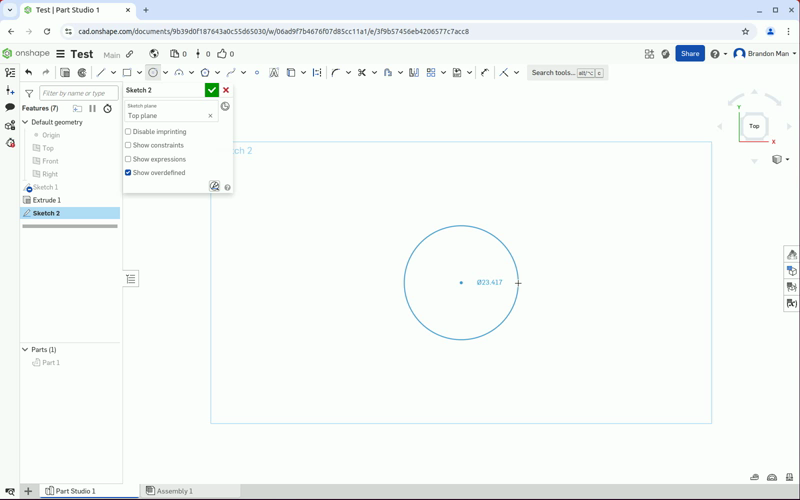
click(518, 282)
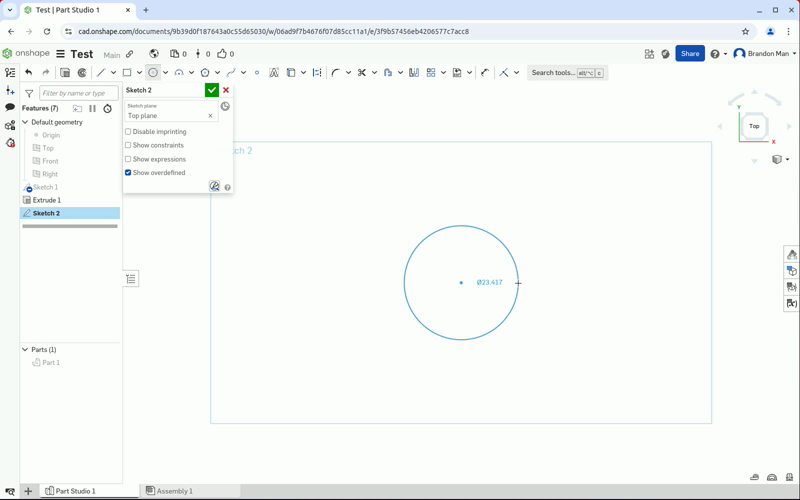
key(esc)
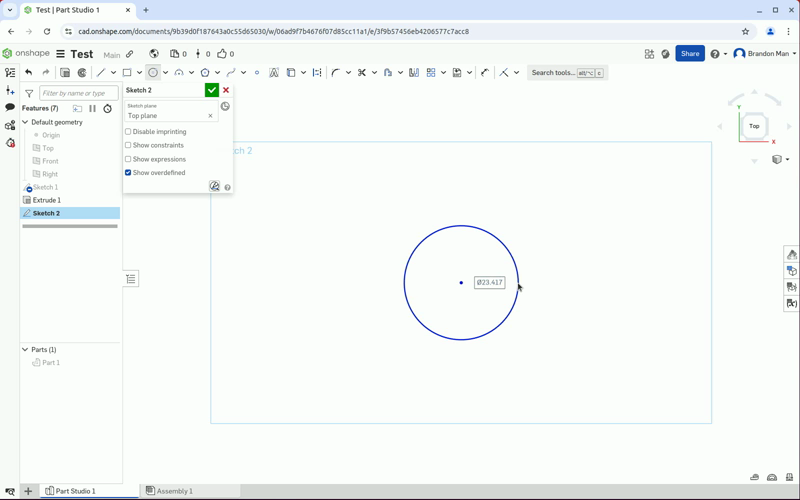
mouse_move(421, 266)
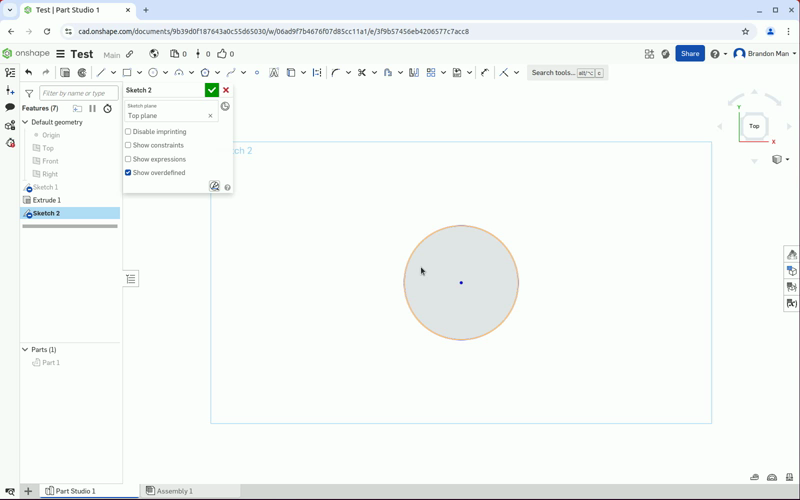
click(421, 266)
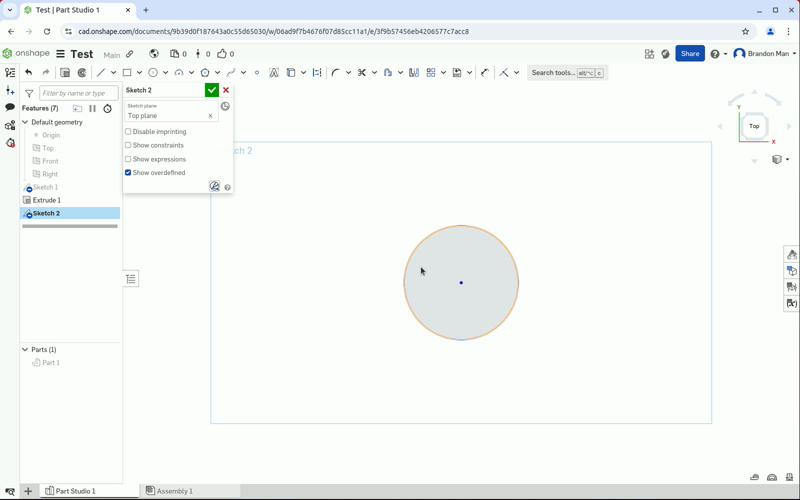
mouse_move(73, 352)
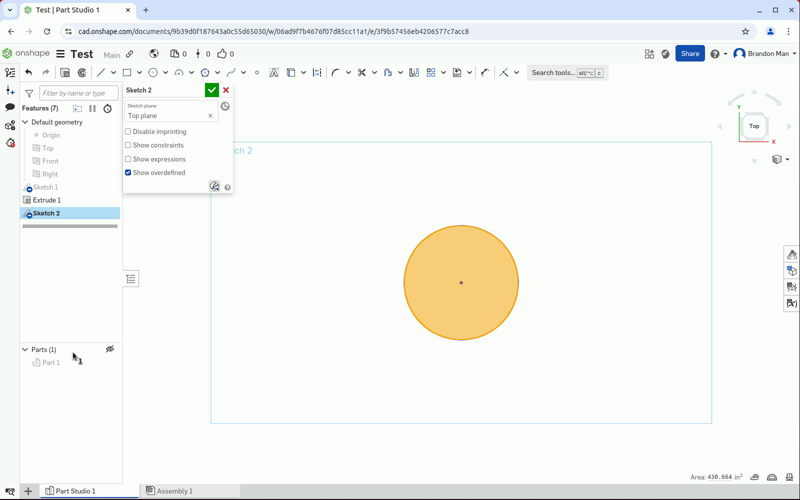
key(shift+y)
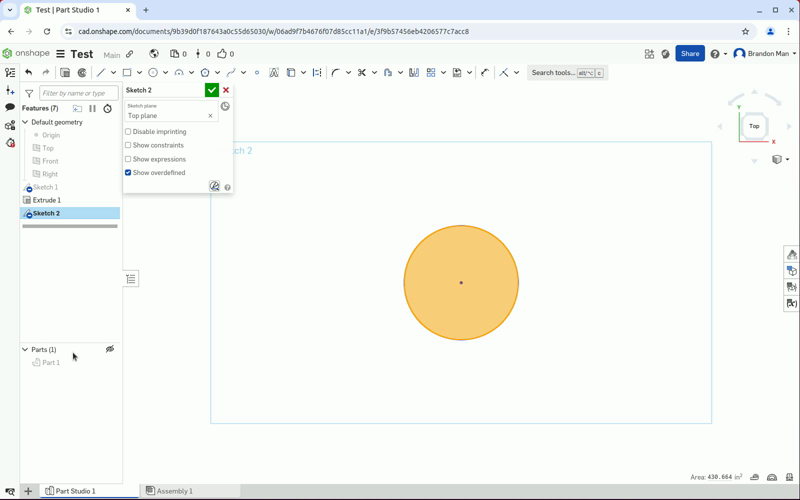
key(shift+e)
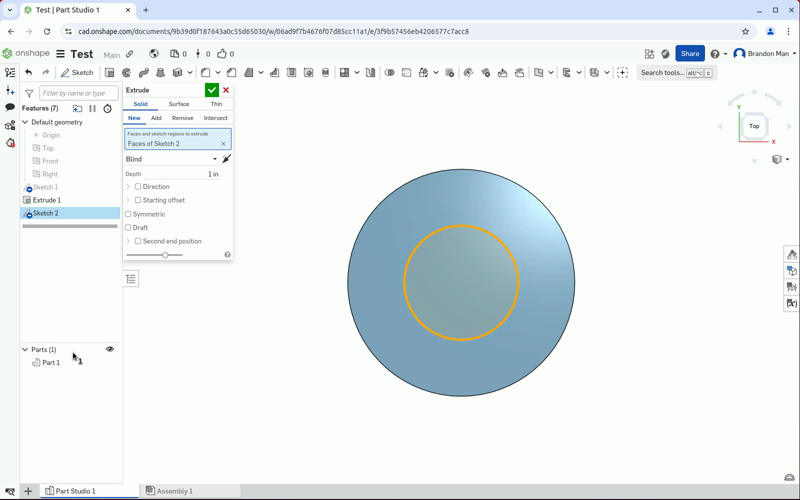
mouse_move(143, 106)
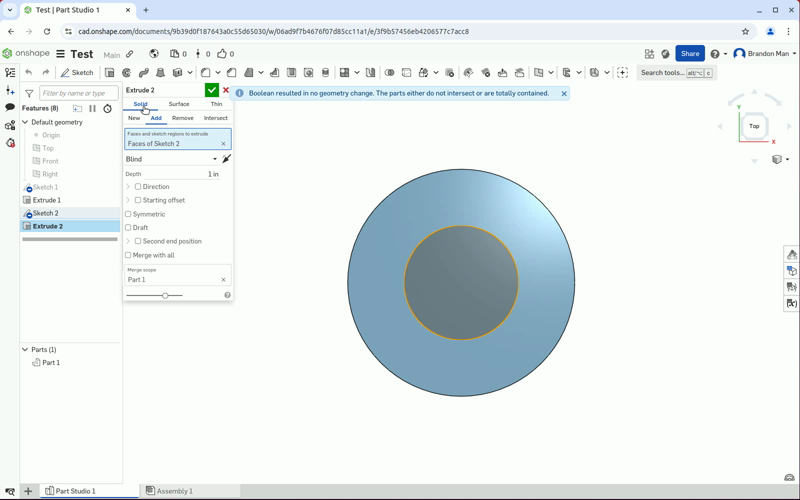
click(143, 106)
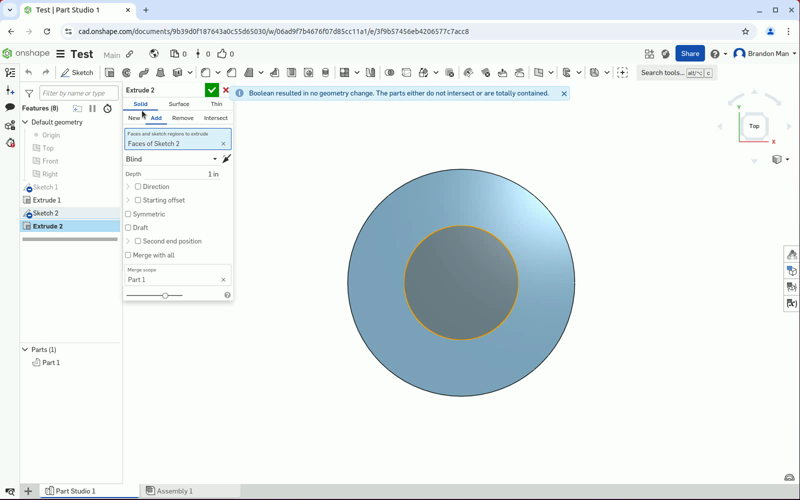
mouse_move(137, 120)
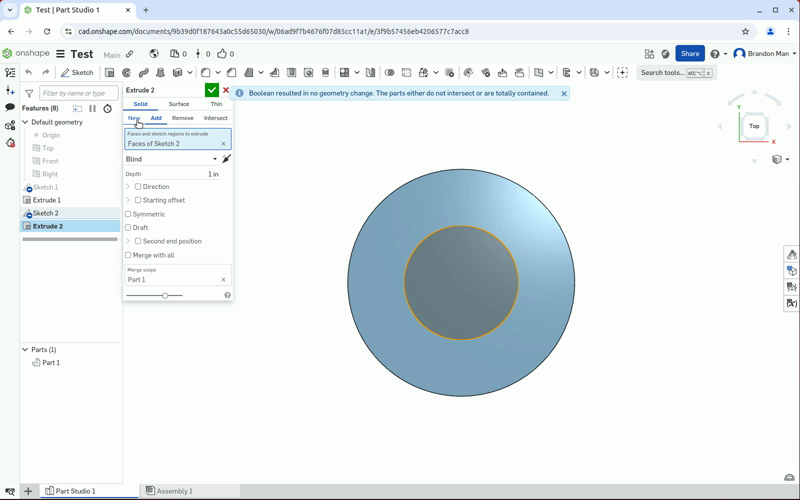
click(137, 120)
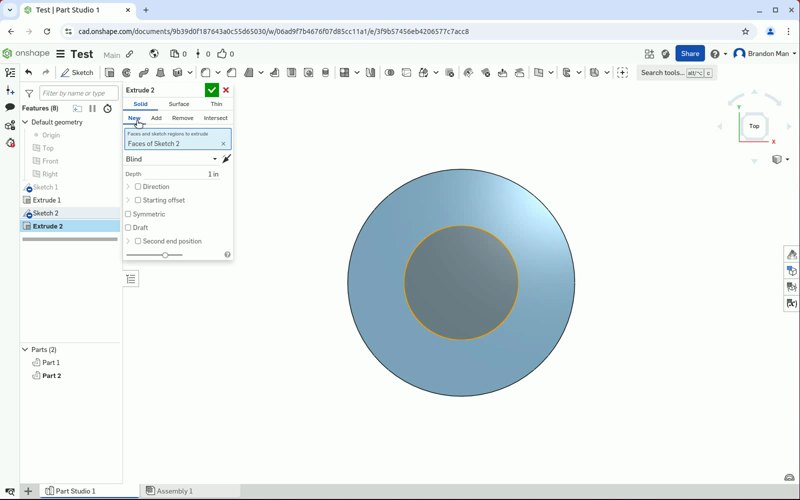
key(tab, 4)
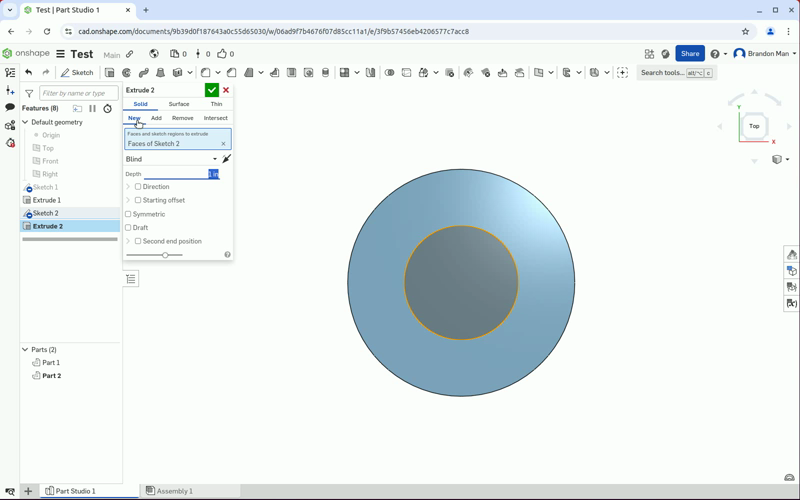
text(-19.257)
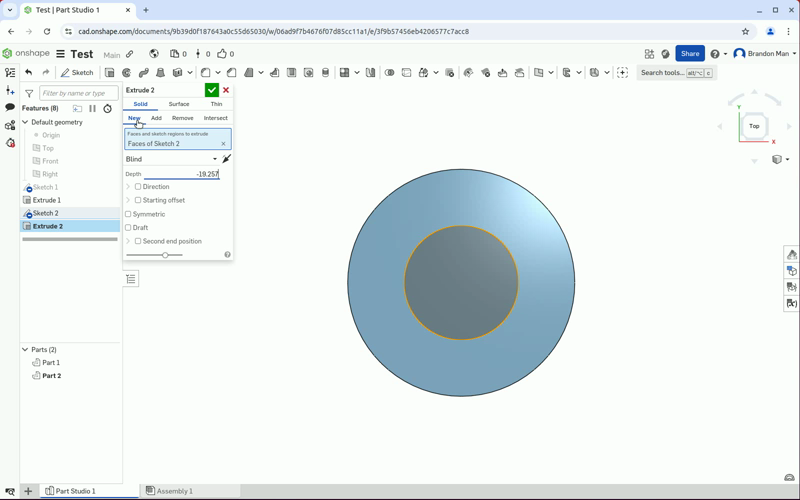
key(enter)
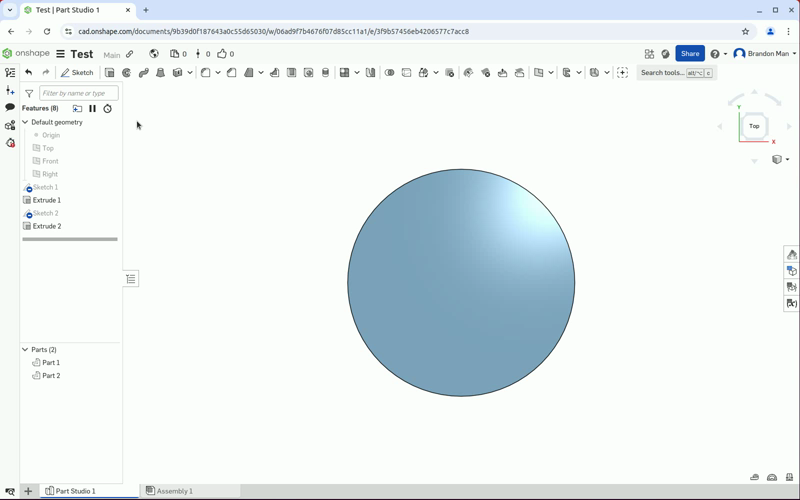
key(shift+h)
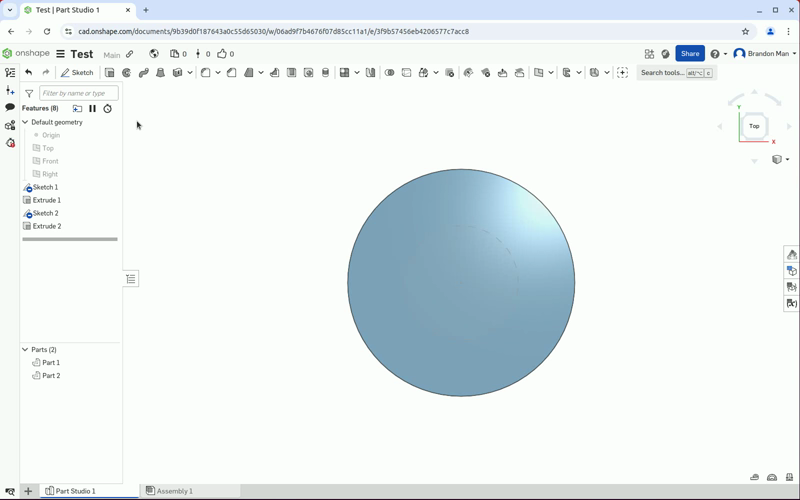
key(shift+h)
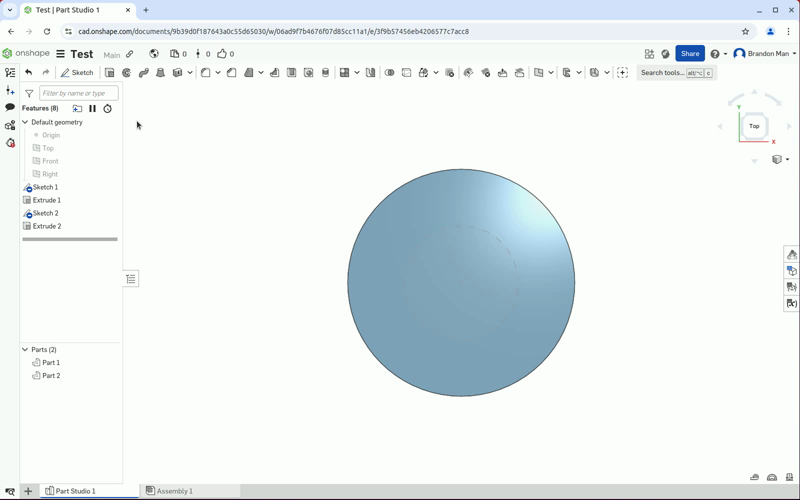
key(shift+7)
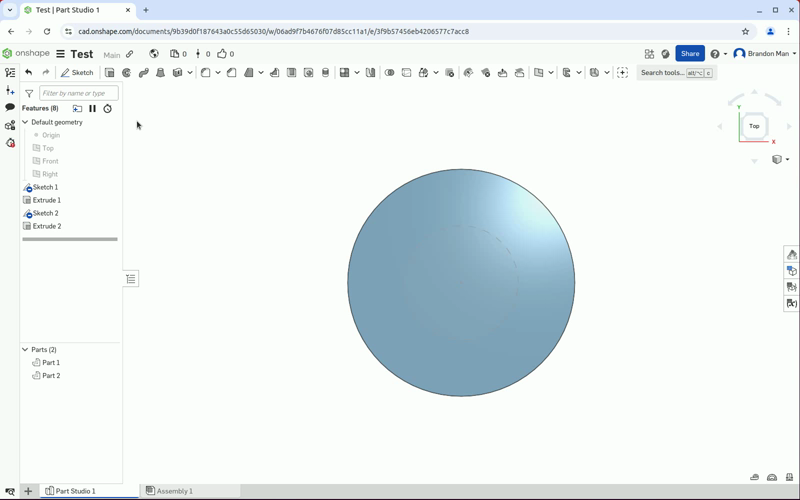
key(up, 3)
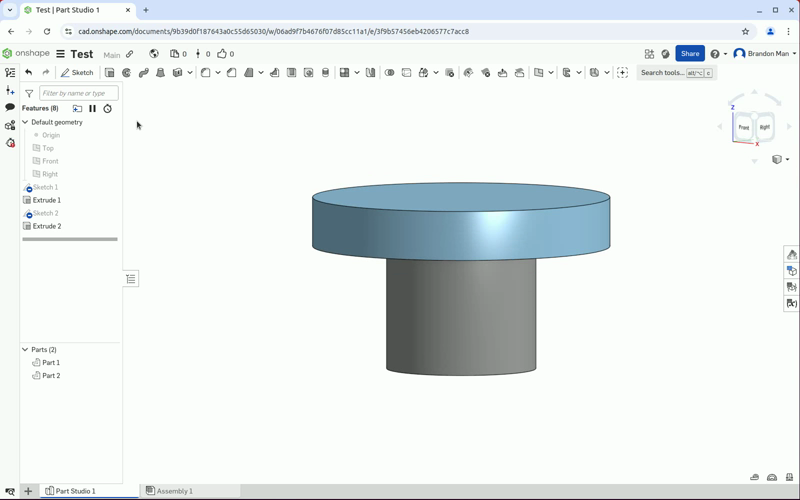
key(left, 3)
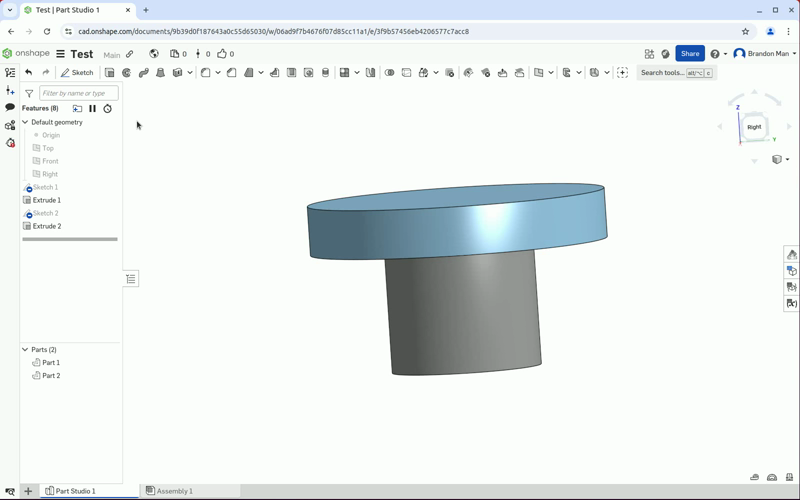
key(right, 3)
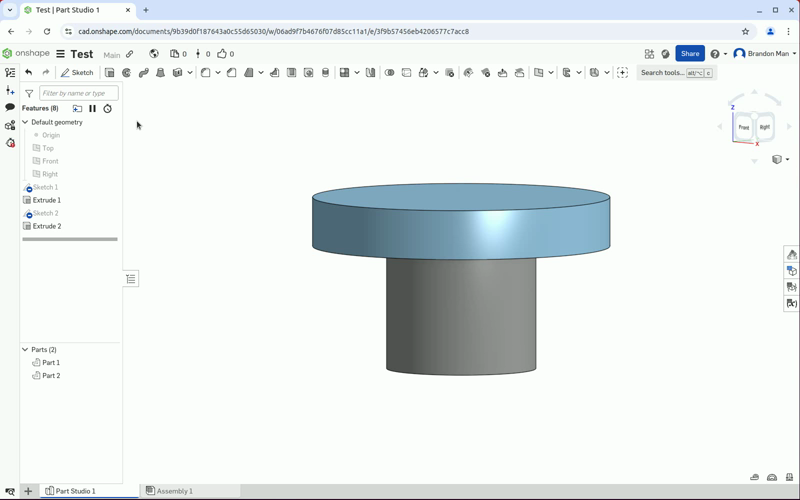
key(down, 3)
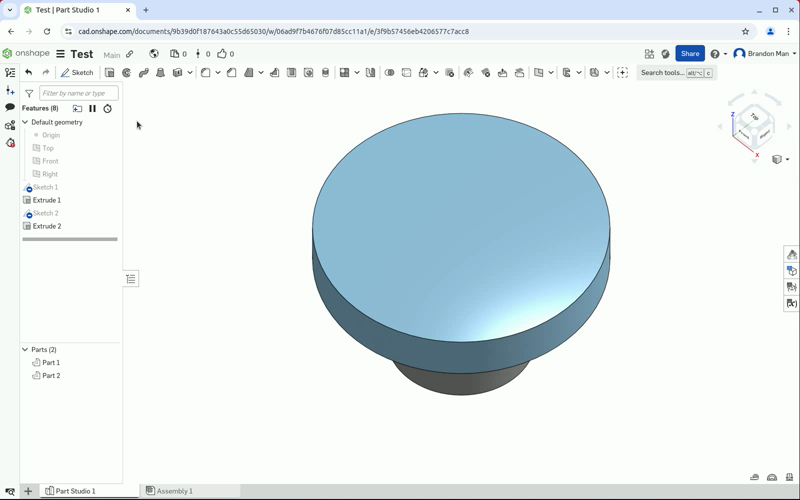
mouse_move(73, 189)
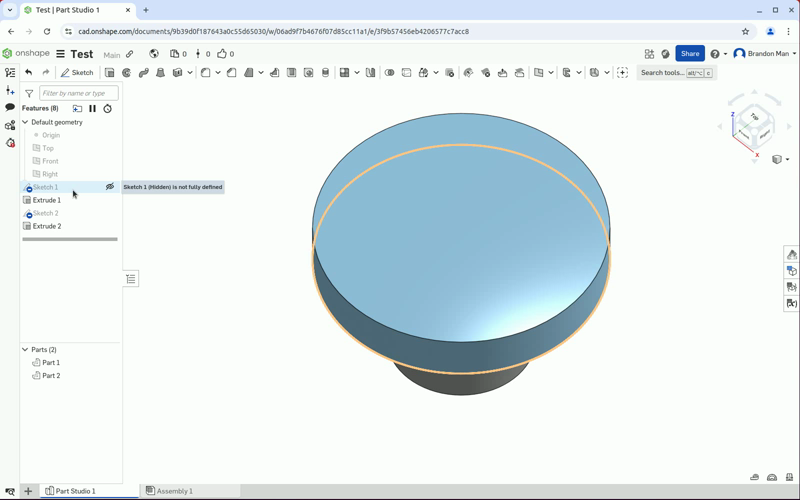
click(73, 189)